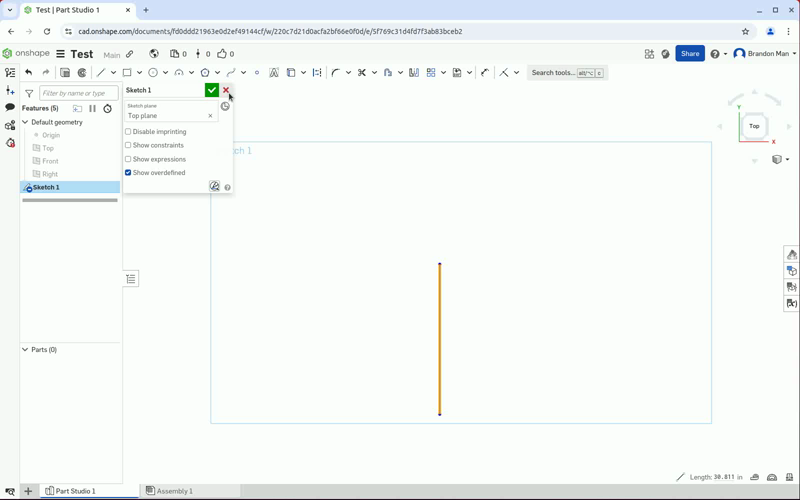
key(shift+h)
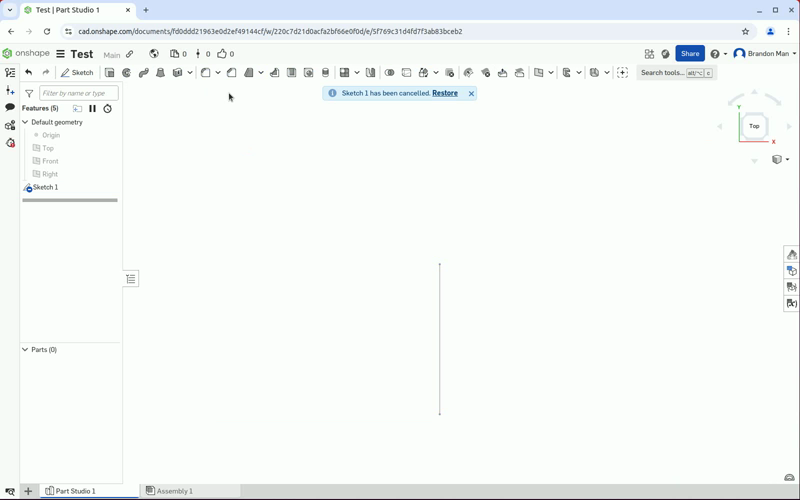
key(shift+s)
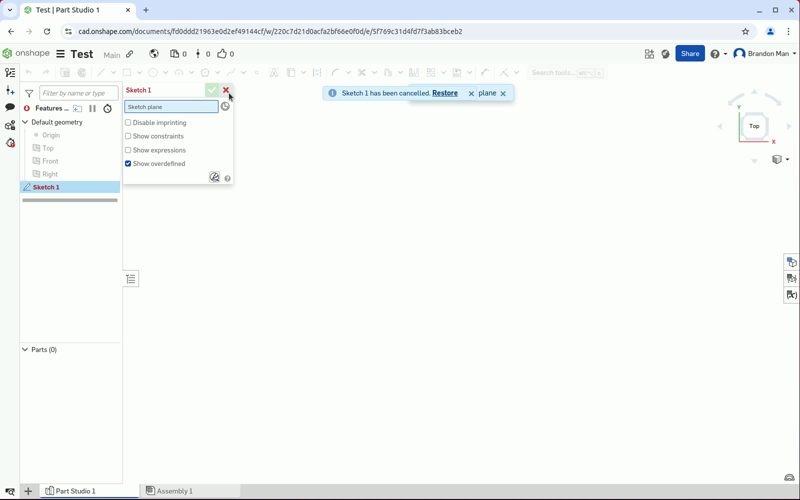
mouse_move(73, 150)
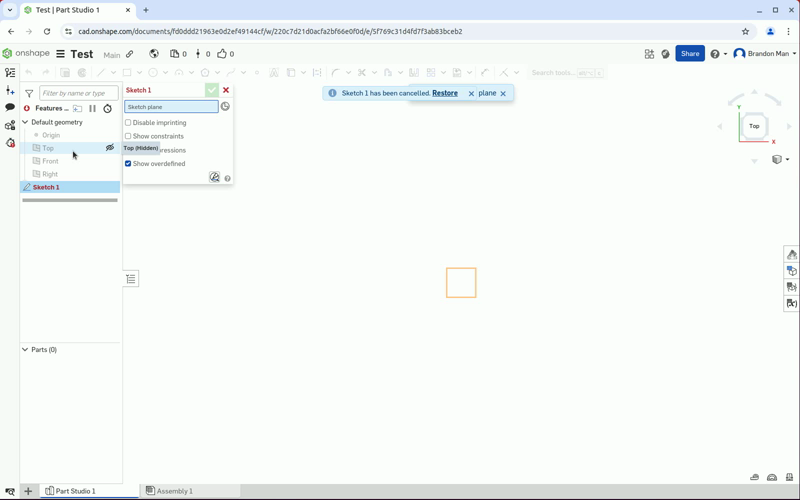
click(73, 150)
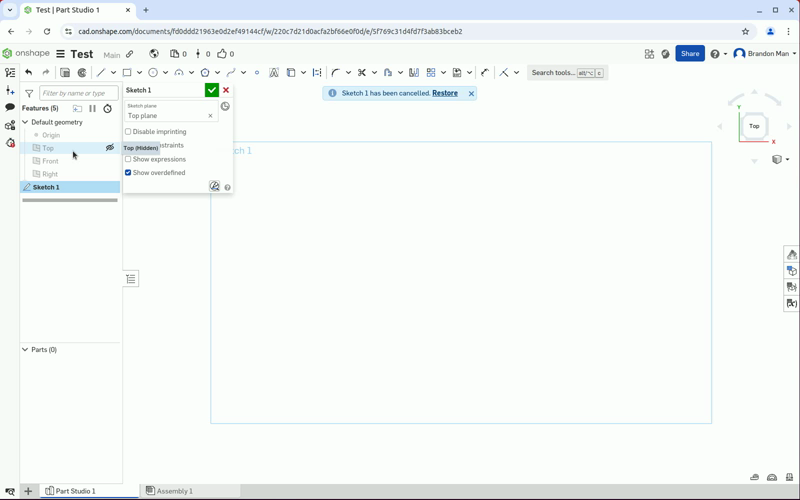
mouse_move(73, 352)
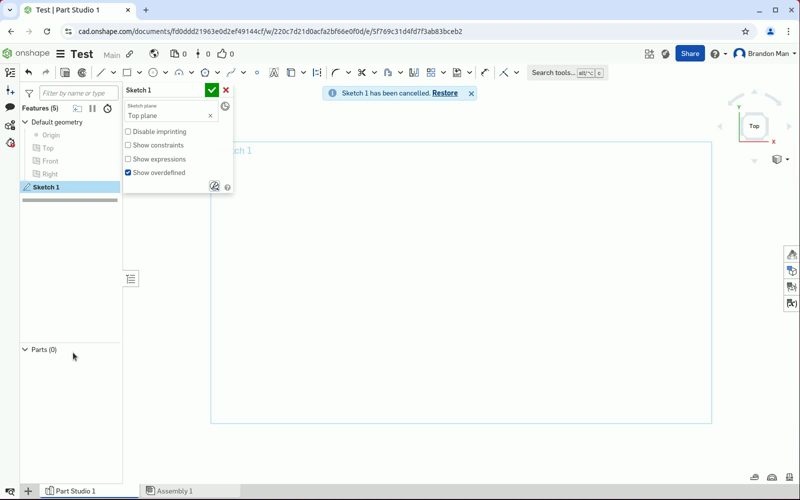
key(y)
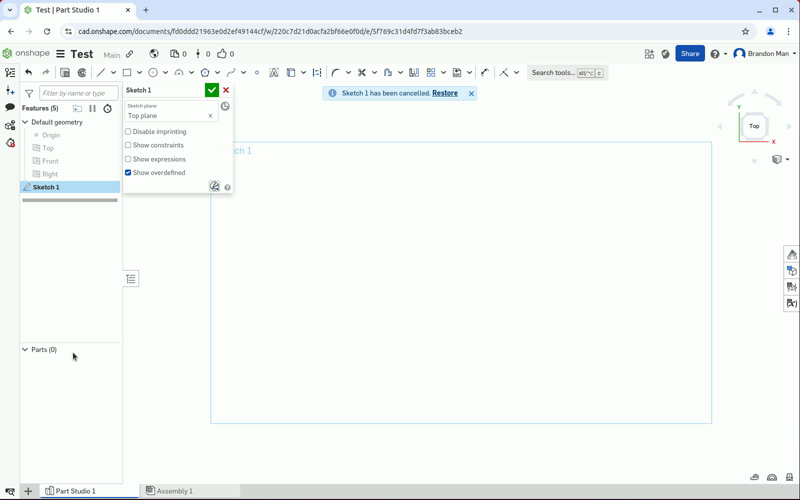
key(c)
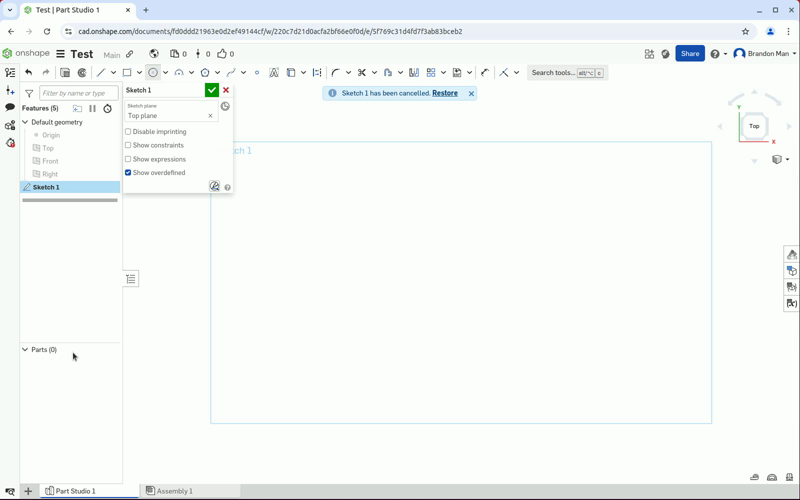
key_down(shift)
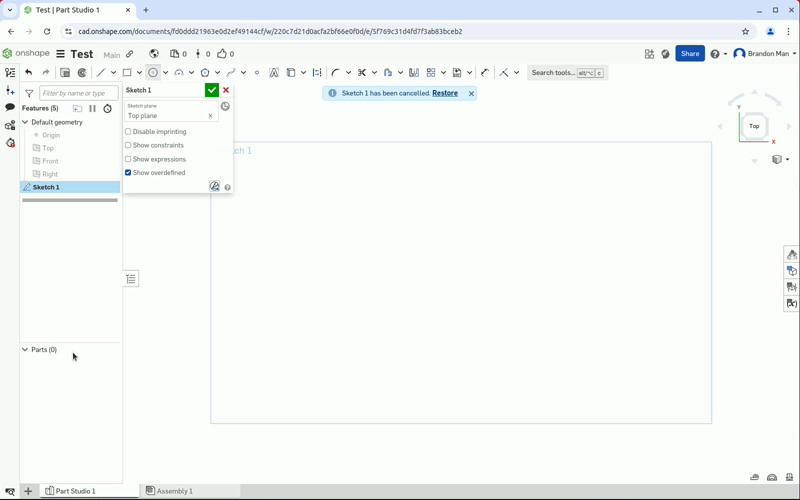
mouse_move(461, 282)
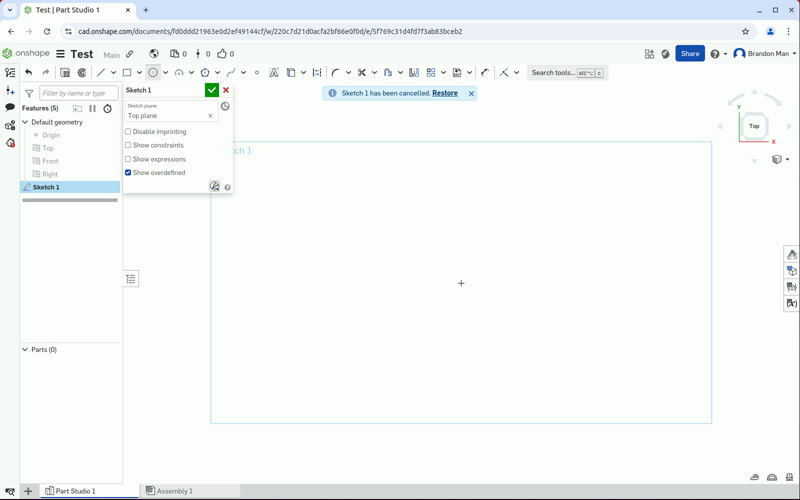
click(461, 282)
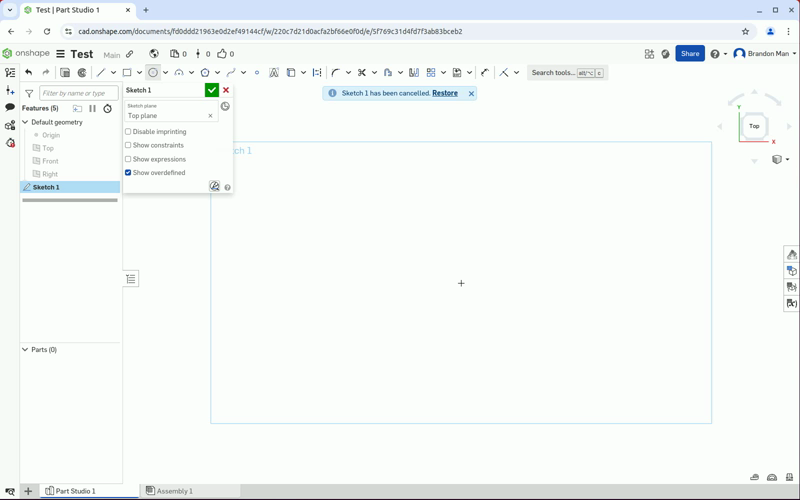
key_up(shift)
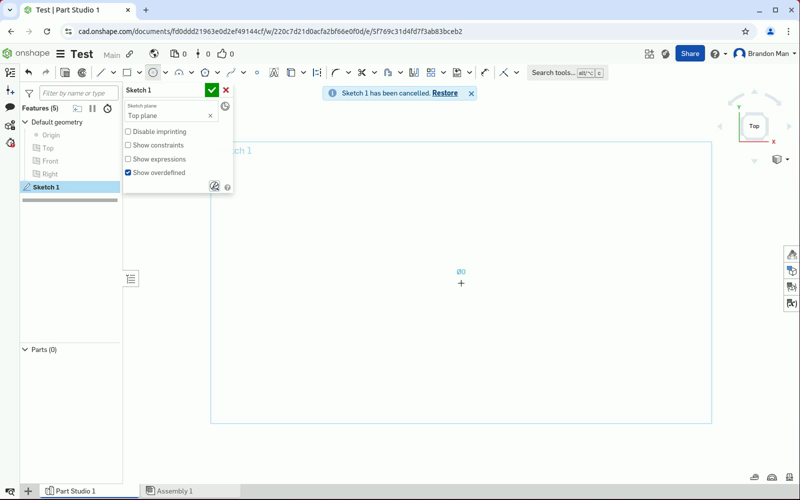
mouse_move(574, 282)
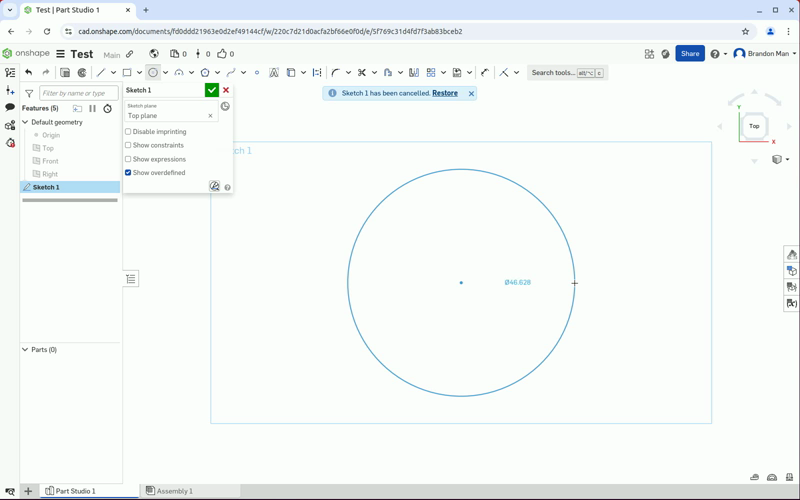
click(574, 282)
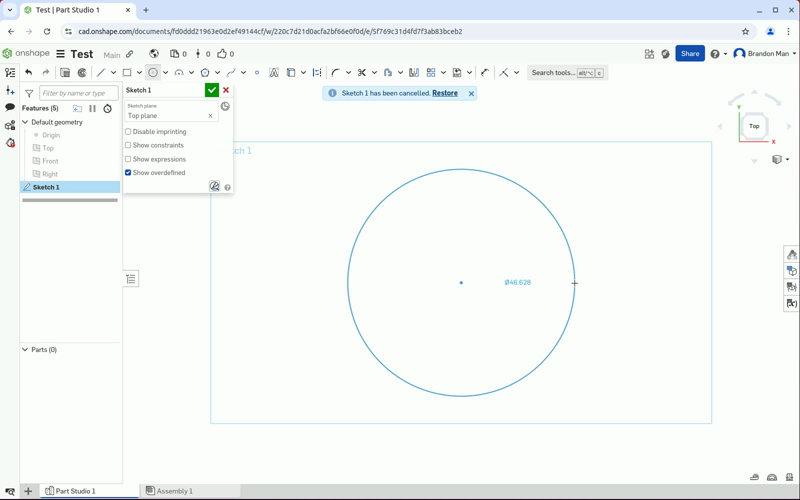
key(esc)
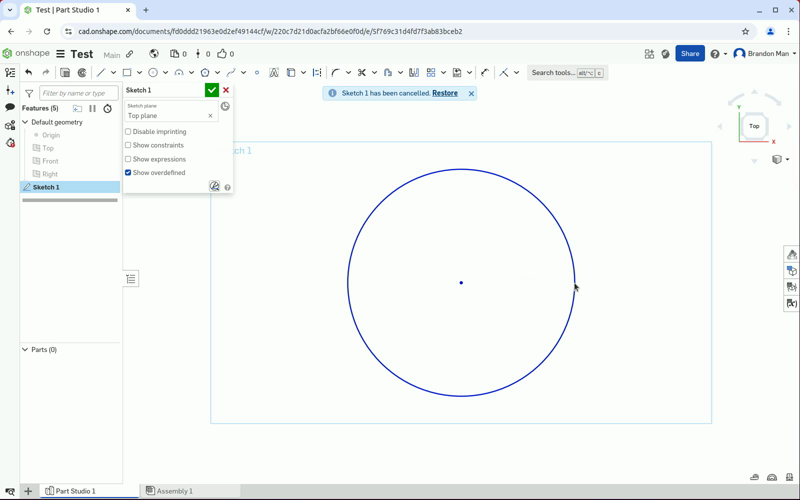
mouse_move(410, 258)
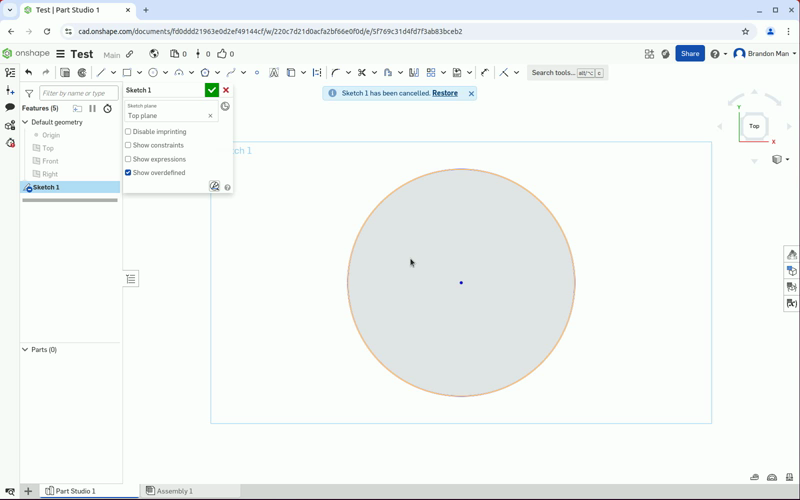
click(410, 258)
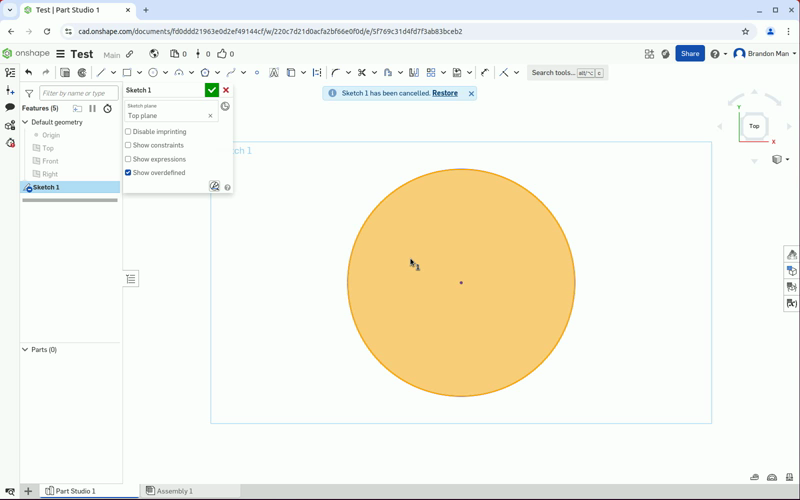
mouse_move(73, 352)
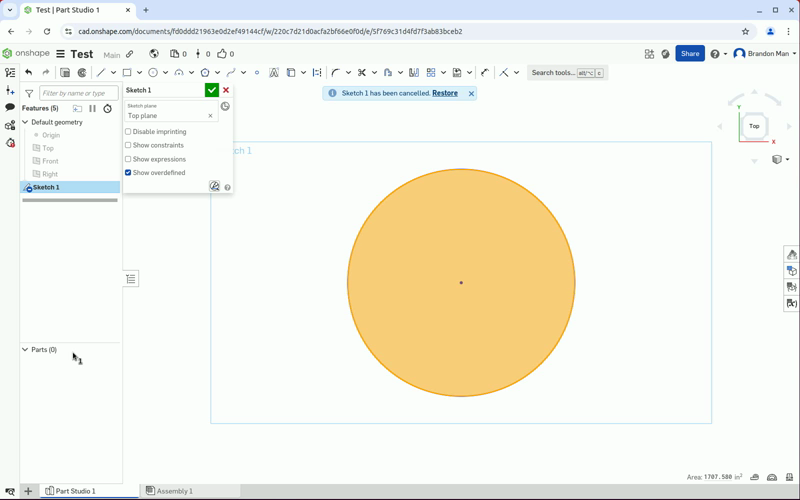
key(shift+y)
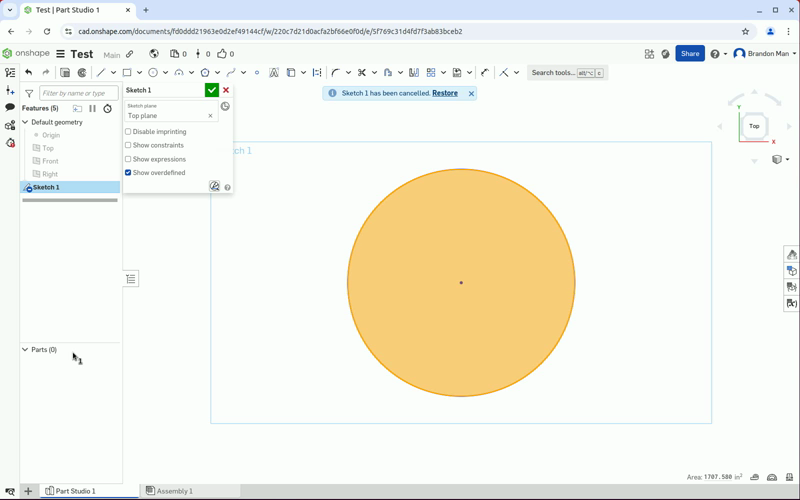
key(shift+e)
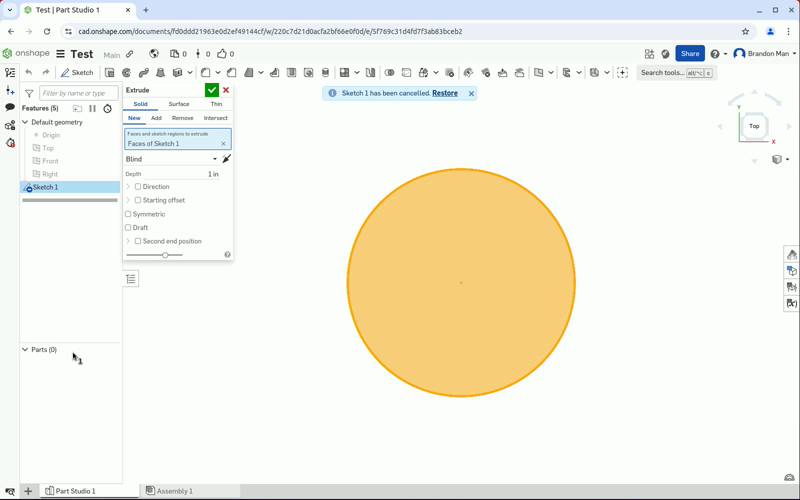
mouse_move(143, 106)
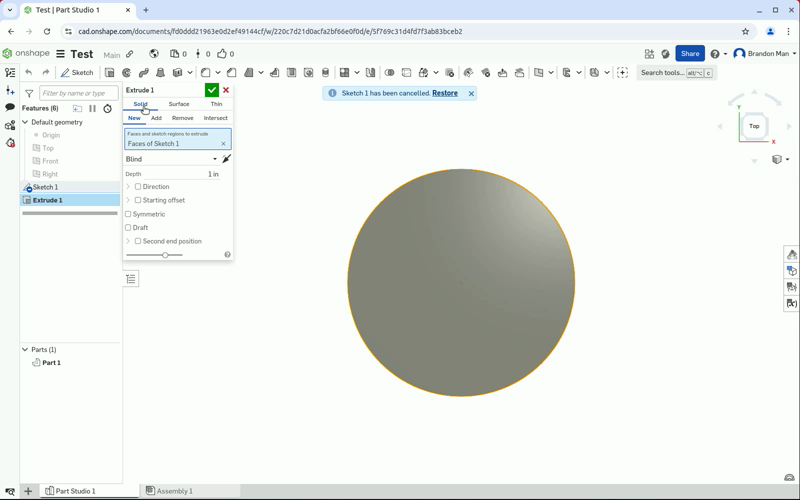
click(143, 106)
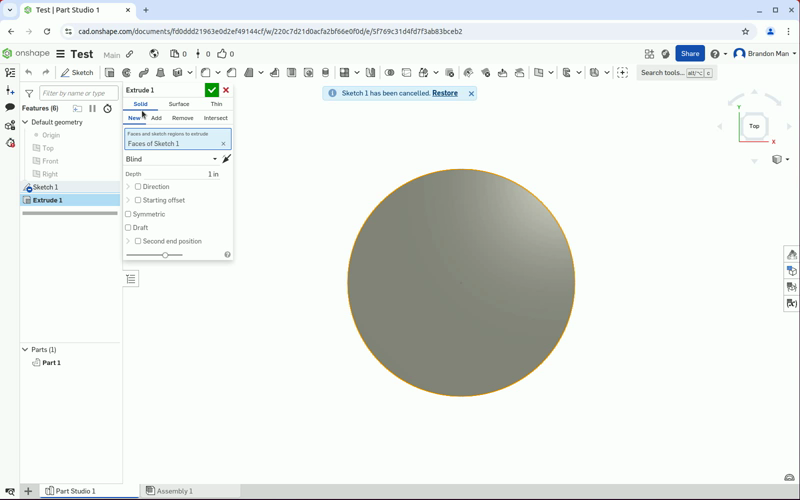
mouse_move(137, 120)
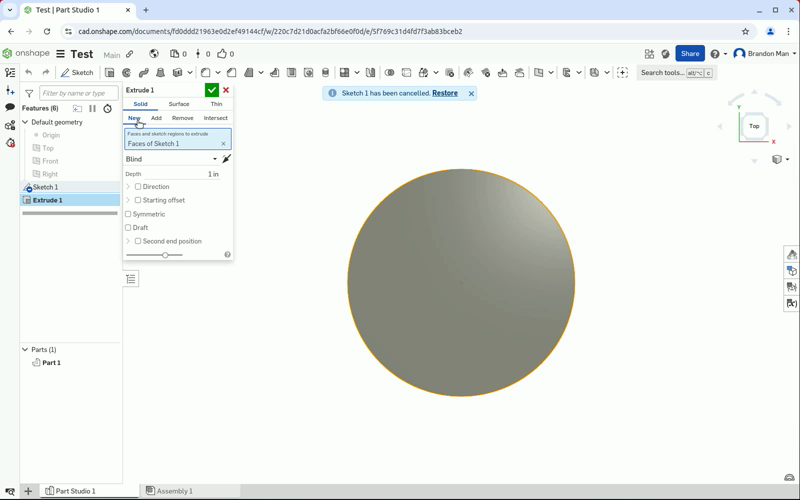
click(137, 120)
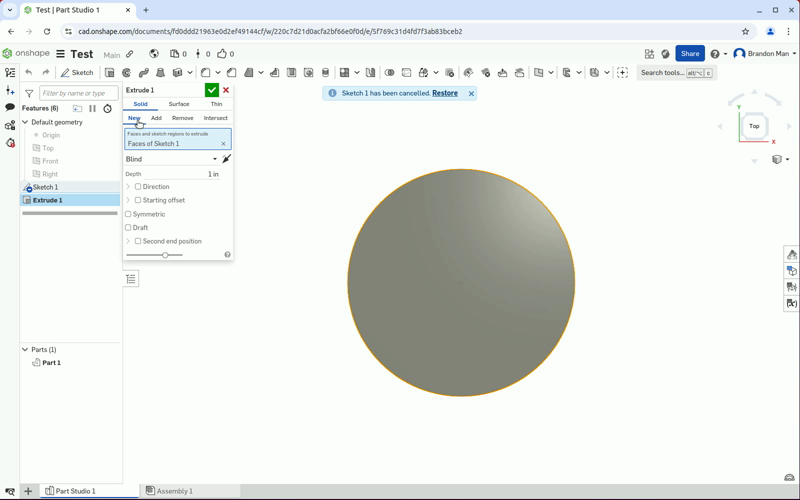
key(tab, 4)
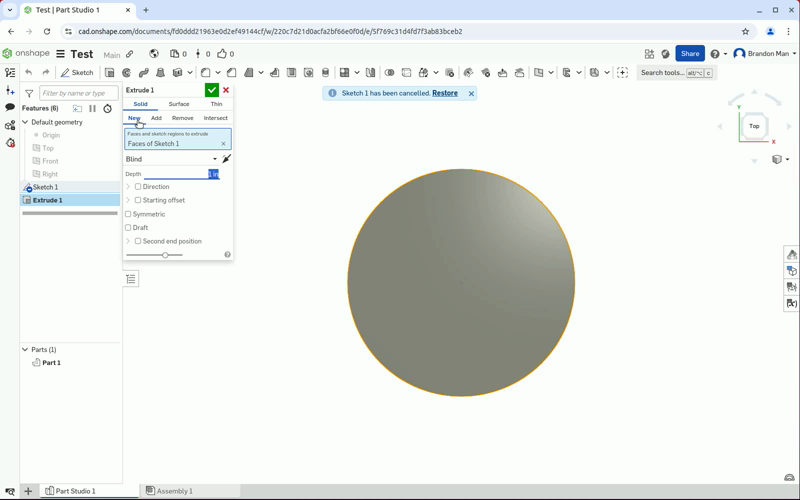
text(4.092)
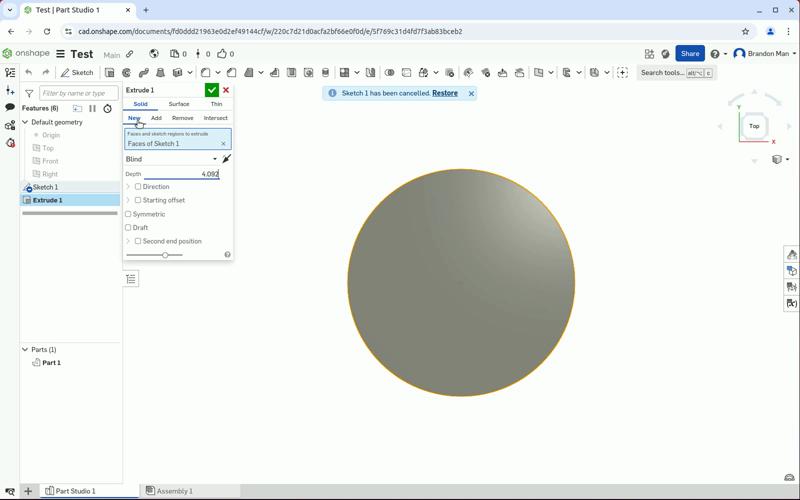
key(enter)
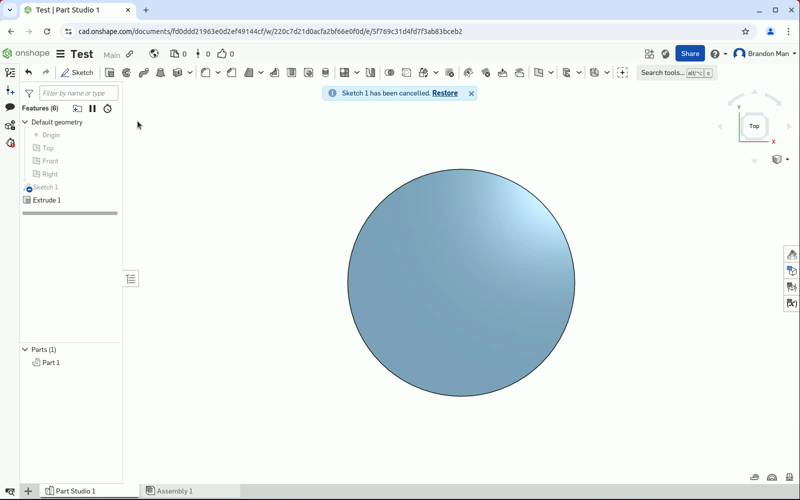
key(shift+h)
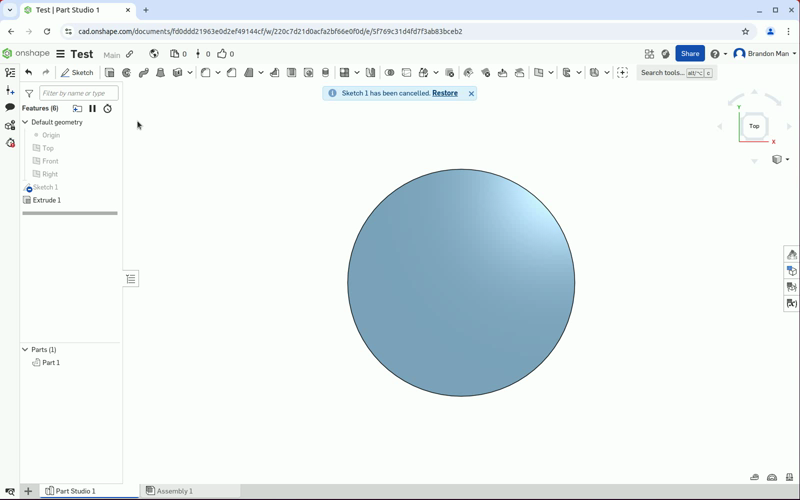
key(shift+h)
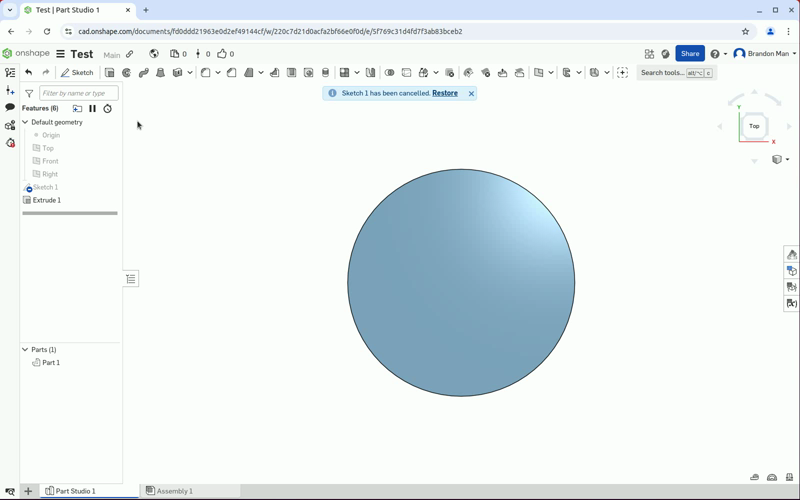
mouse_move(73, 189)
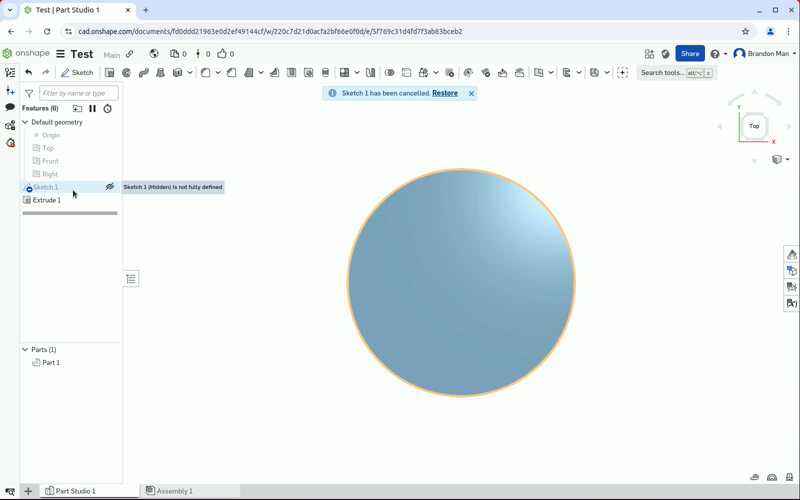
click(73, 189)
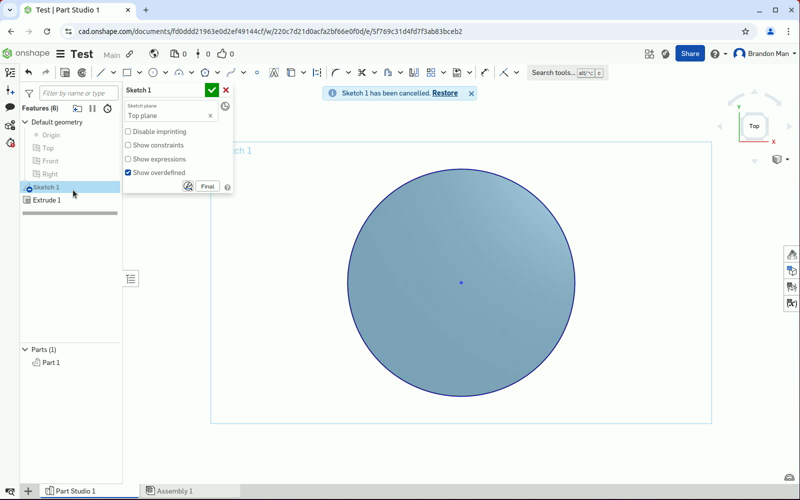
mouse_move(229, 92)
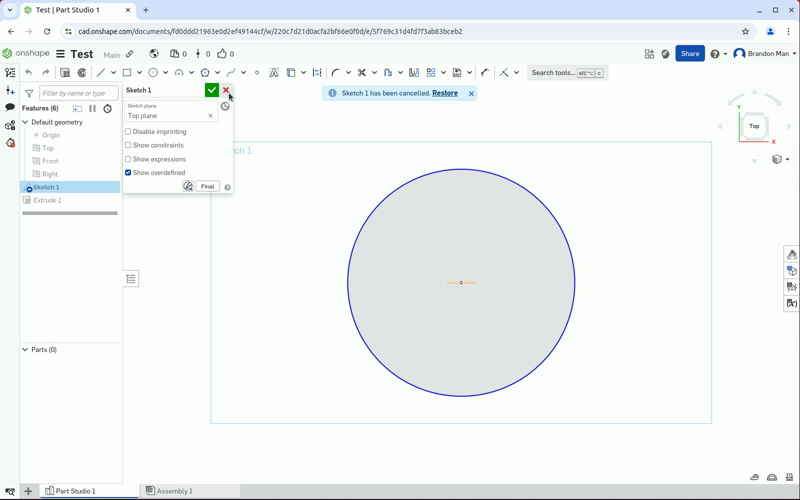
click(229, 92)
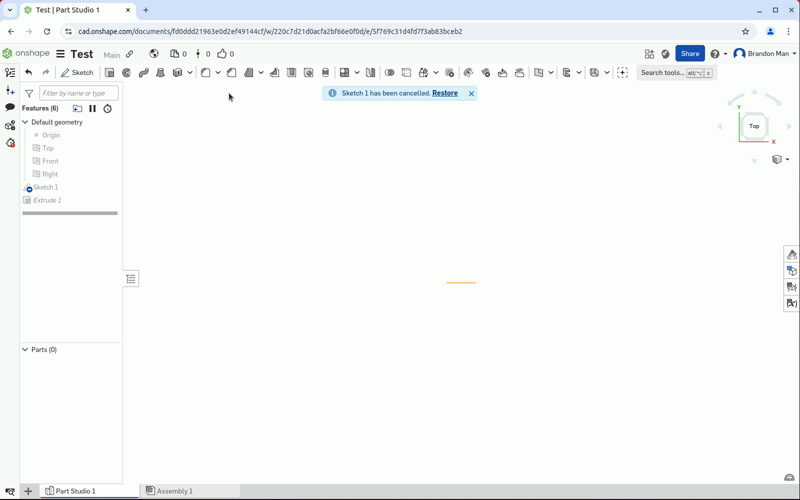
mouse_move(541, 75)
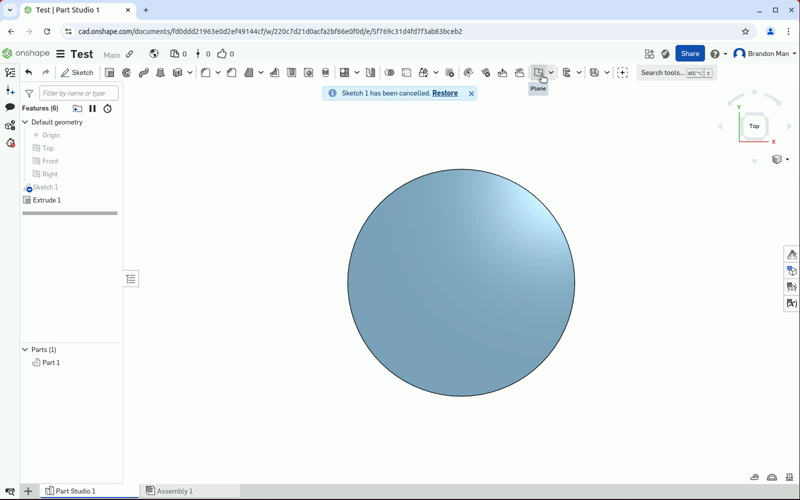
click(541, 75)
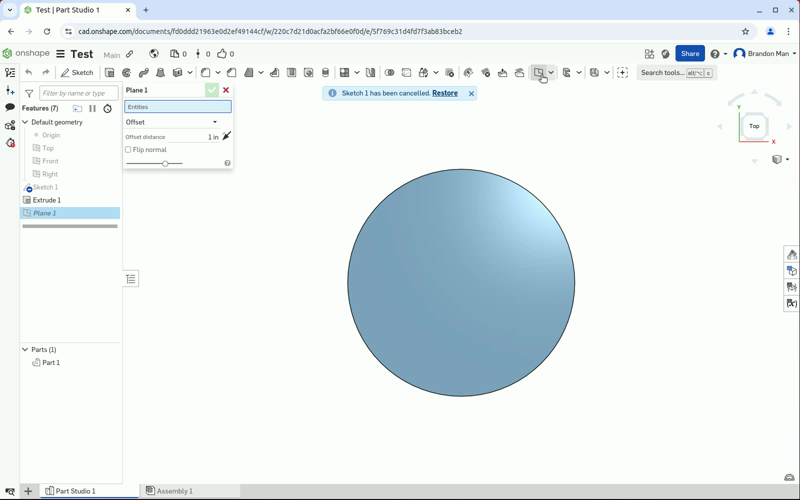
mouse_move(73, 150)
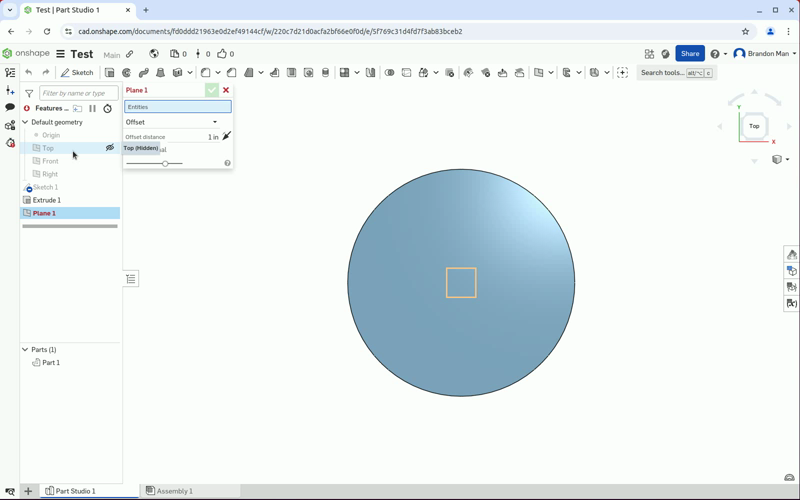
click(73, 150)
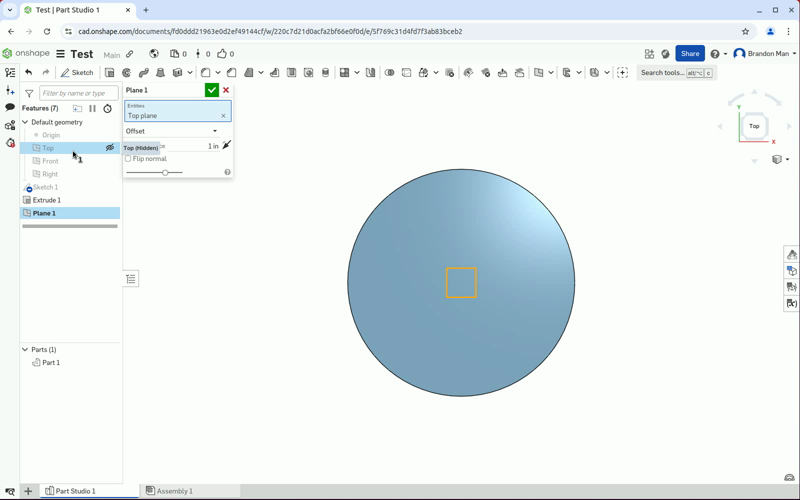
key(tab, 2)
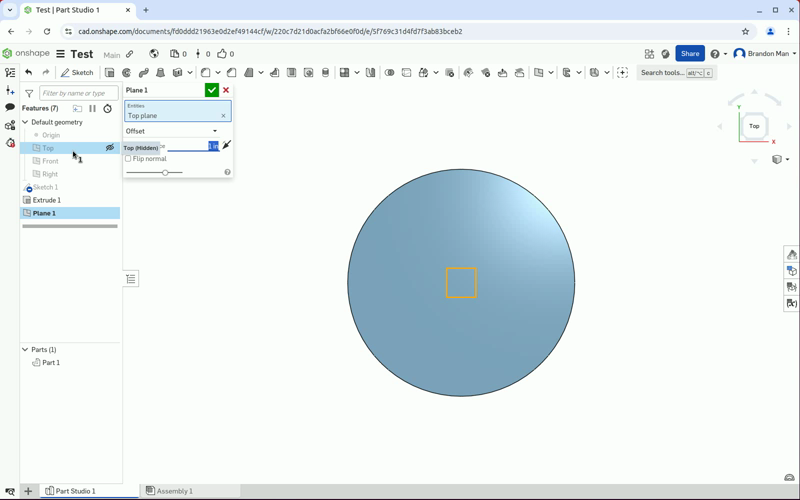
text(4.098)
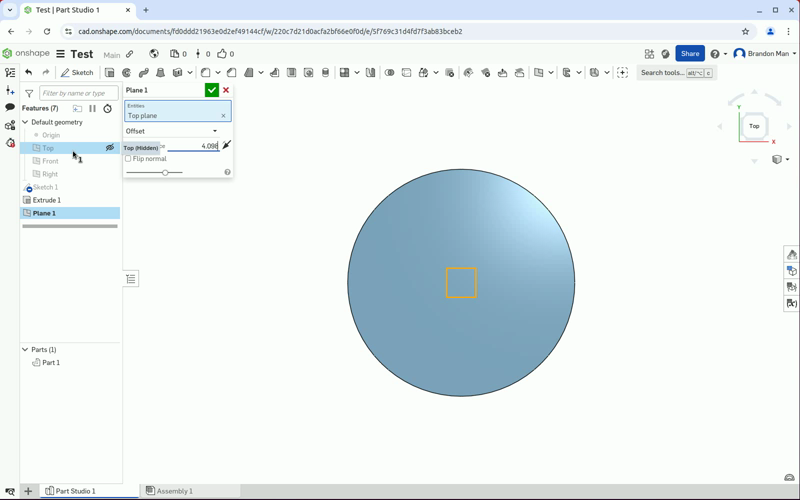
key(enter, 2)
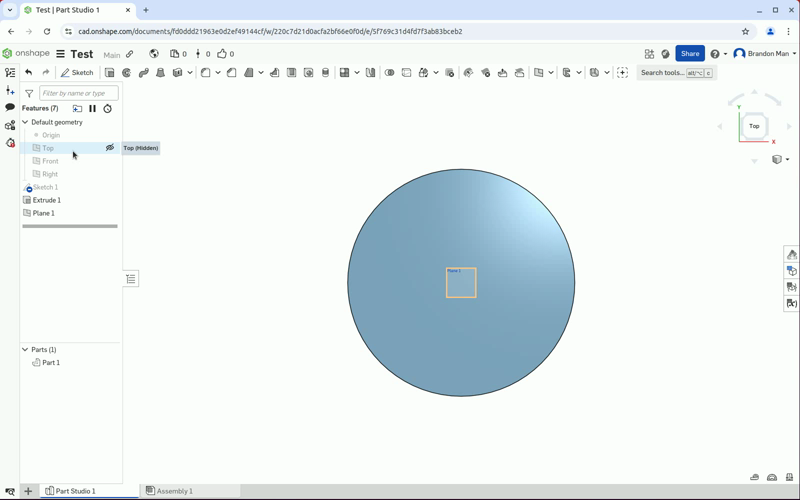
key(shift+s)
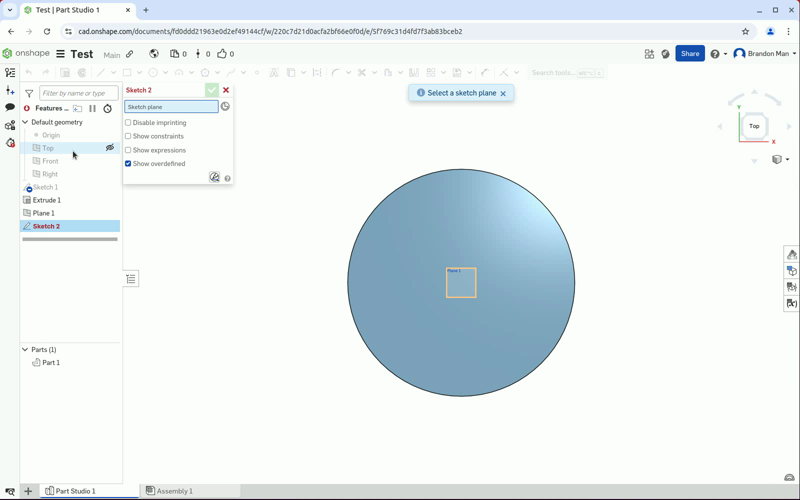
mouse_move(73, 215)
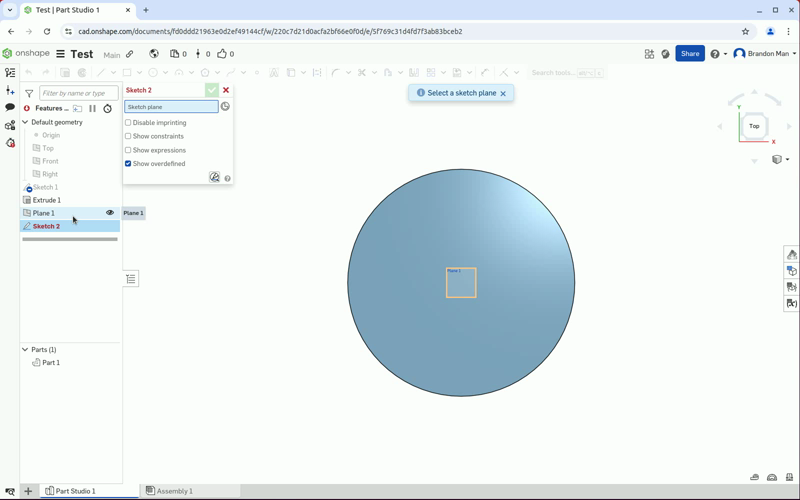
click(73, 215)
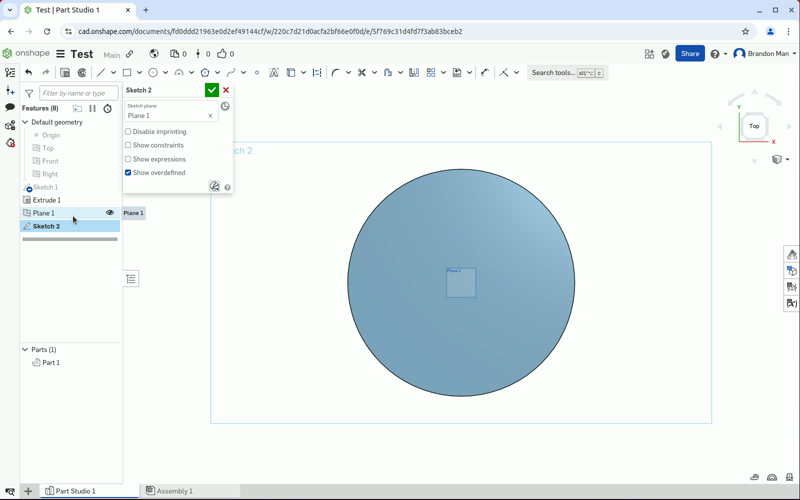
mouse_move(73, 352)
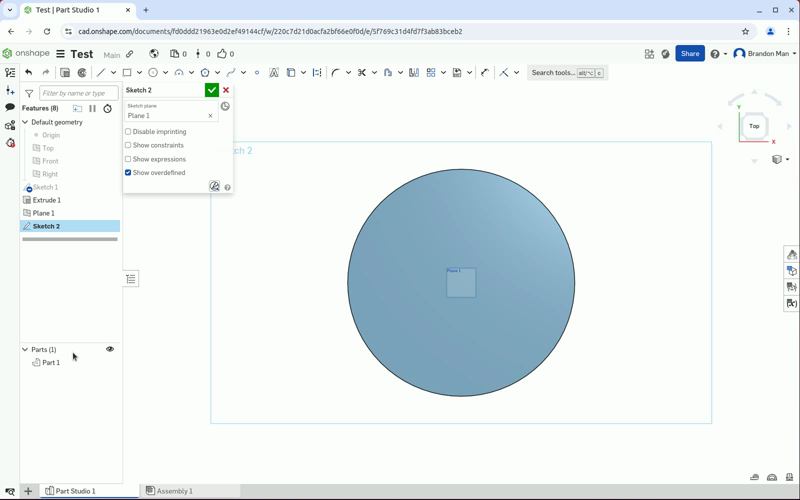
key(y)
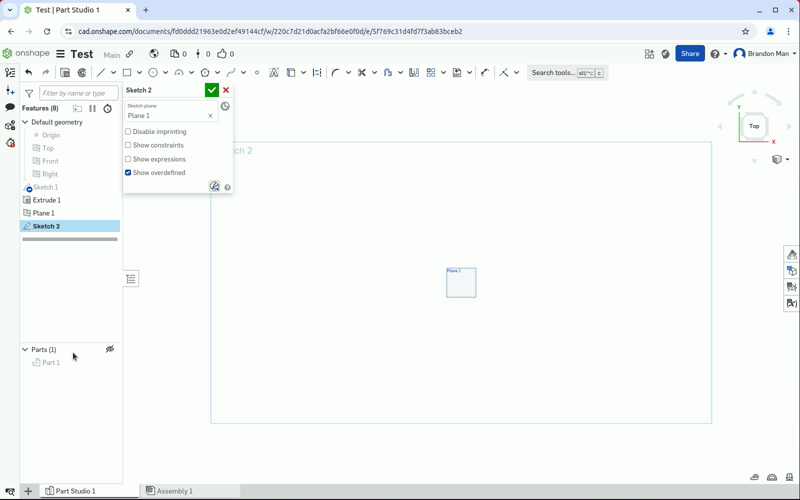
key(c)
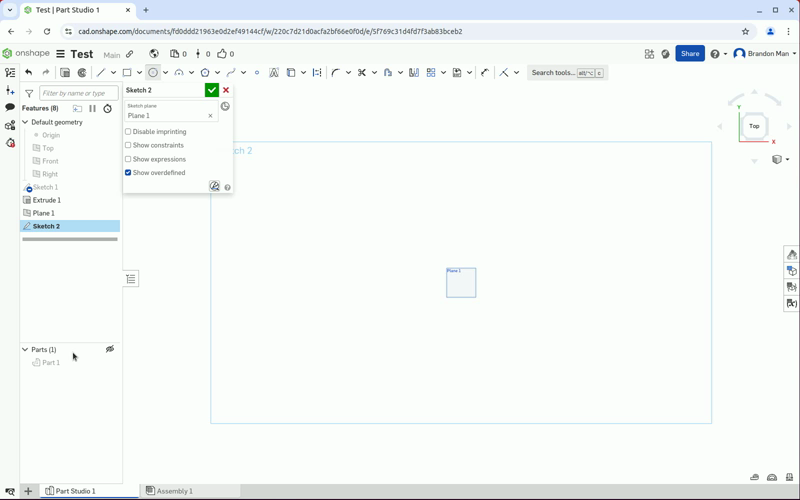
key_down(shift)
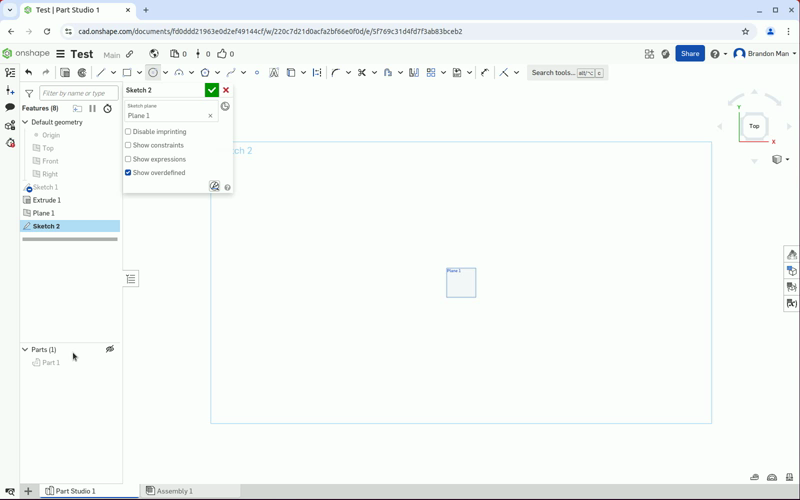
mouse_move(461, 282)
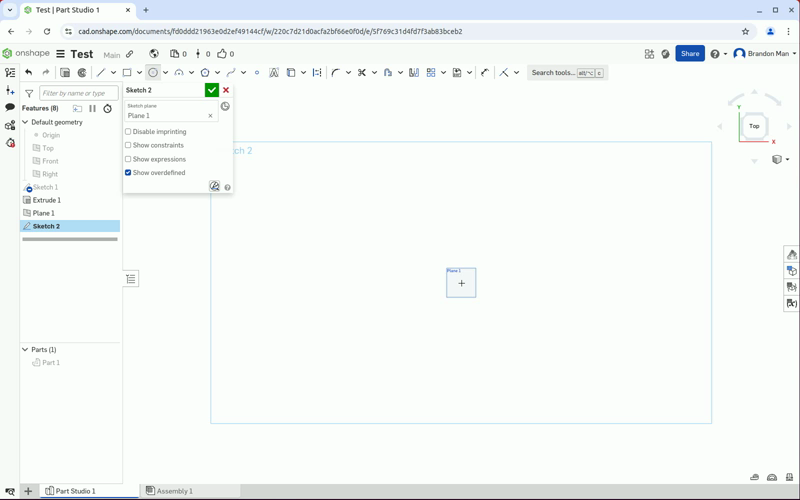
click(461, 282)
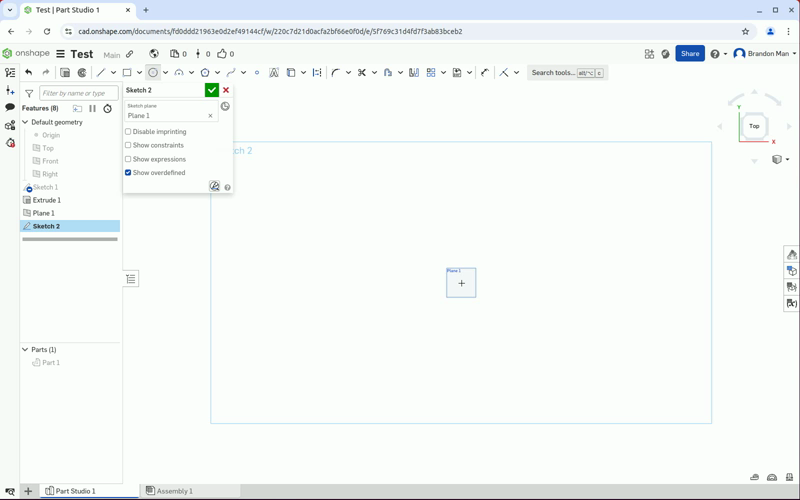
key_up(shift)
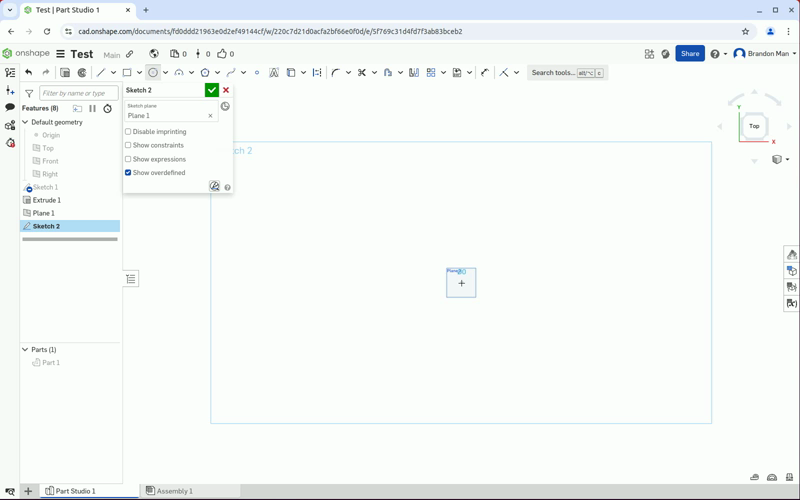
mouse_move(522, 282)
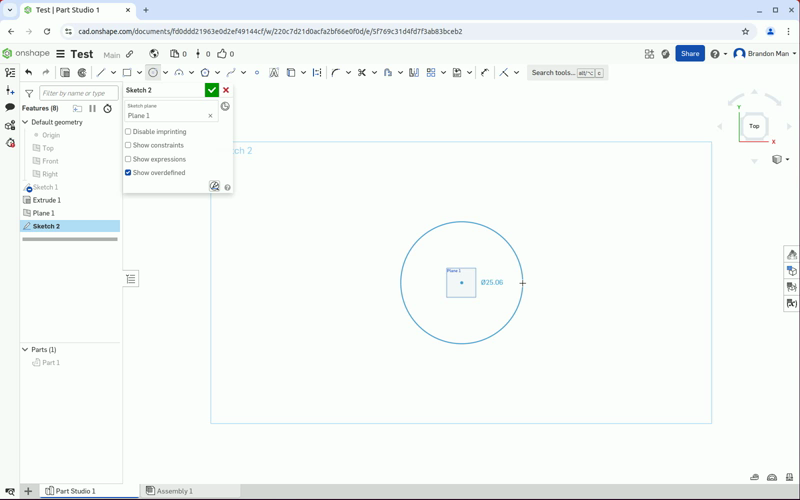
click(522, 282)
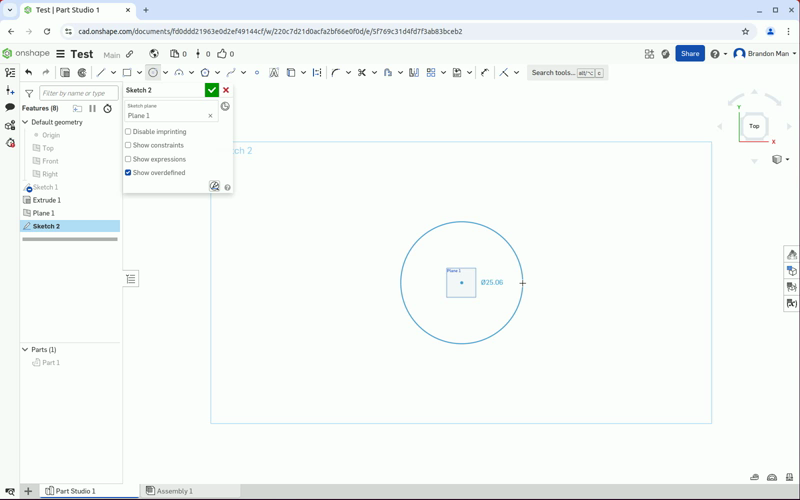
key(esc)
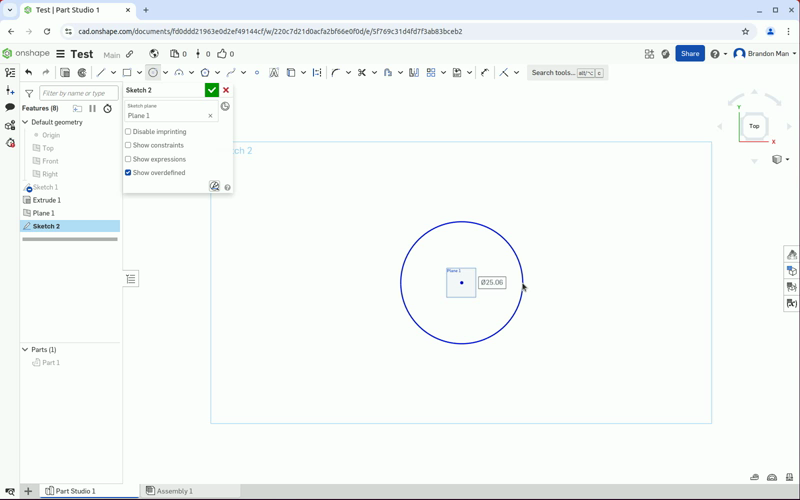
key(c)
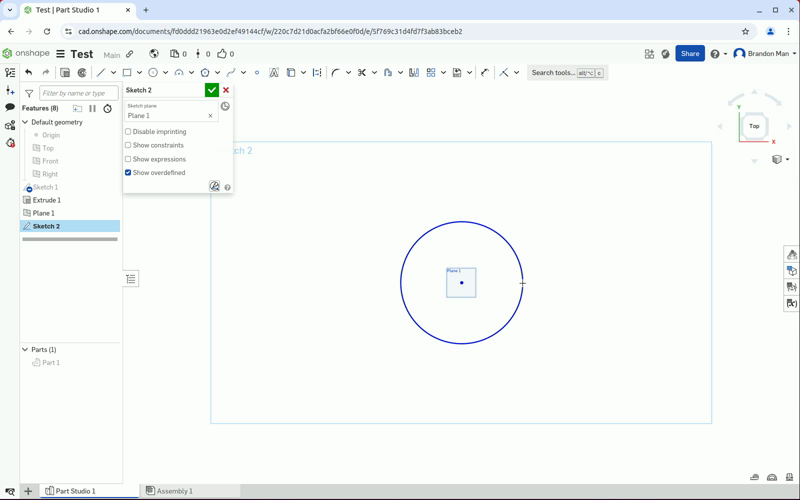
key_down(shift)
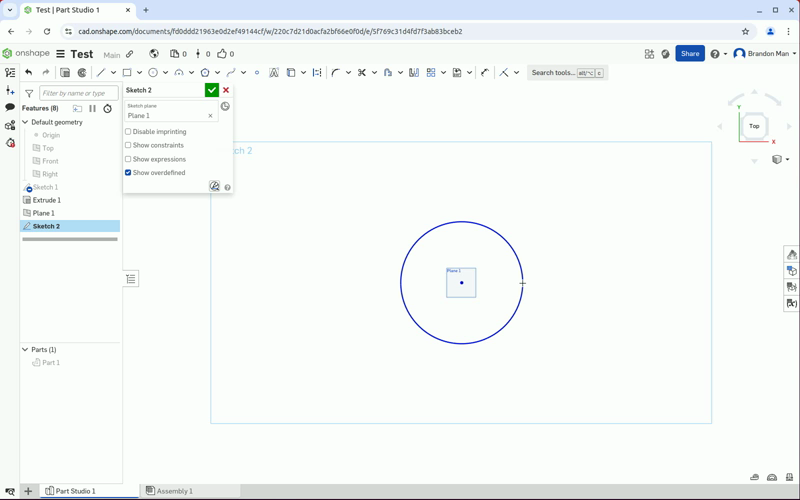
mouse_move(461, 282)
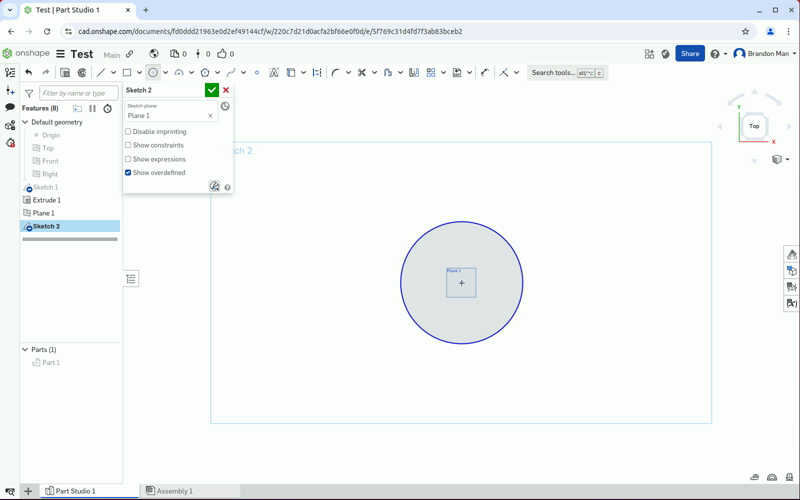
click(461, 282)
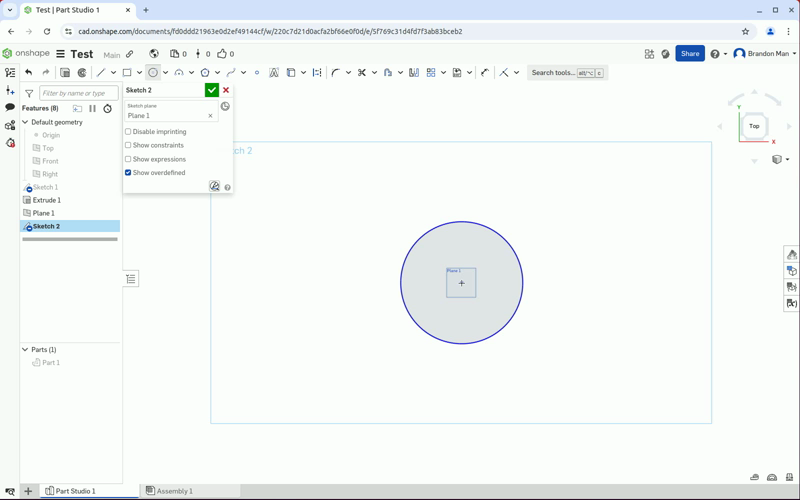
key_up(shift)
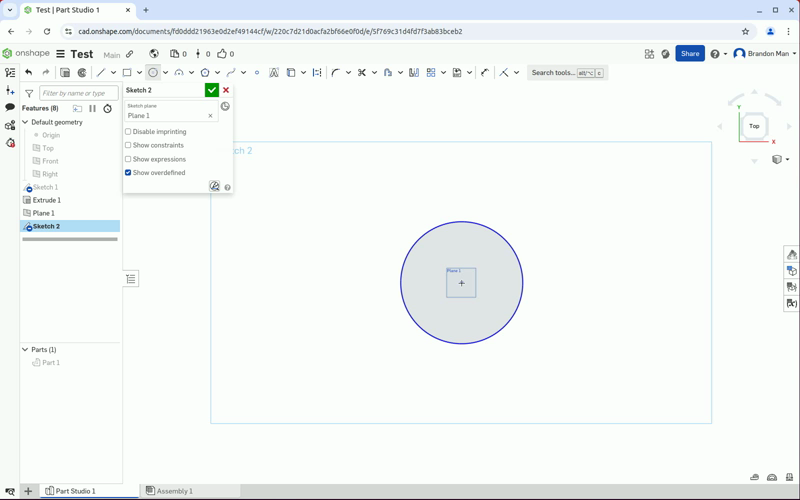
mouse_move(502, 282)
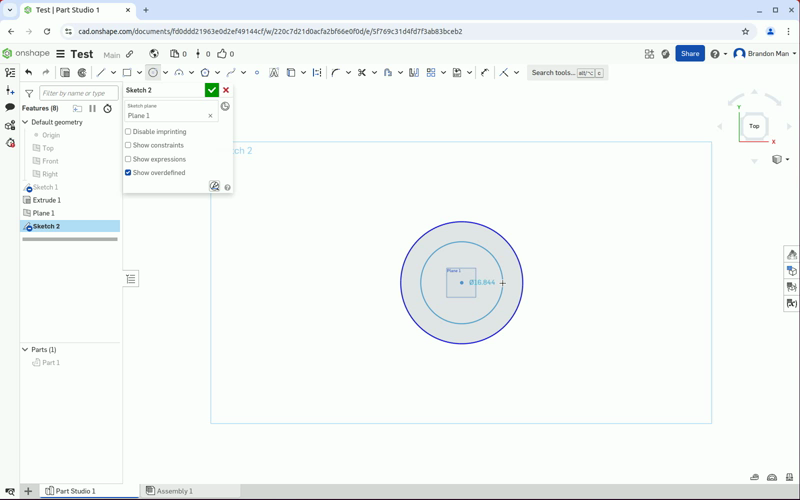
click(502, 282)
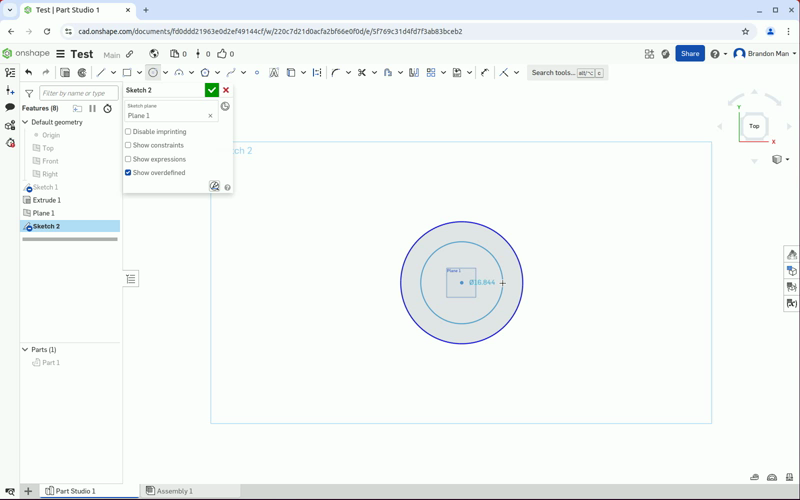
key(esc)
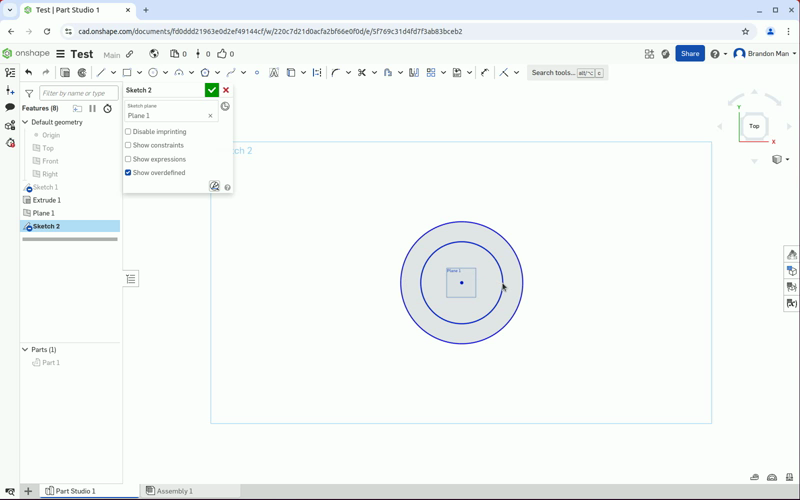
mouse_move(436, 331)
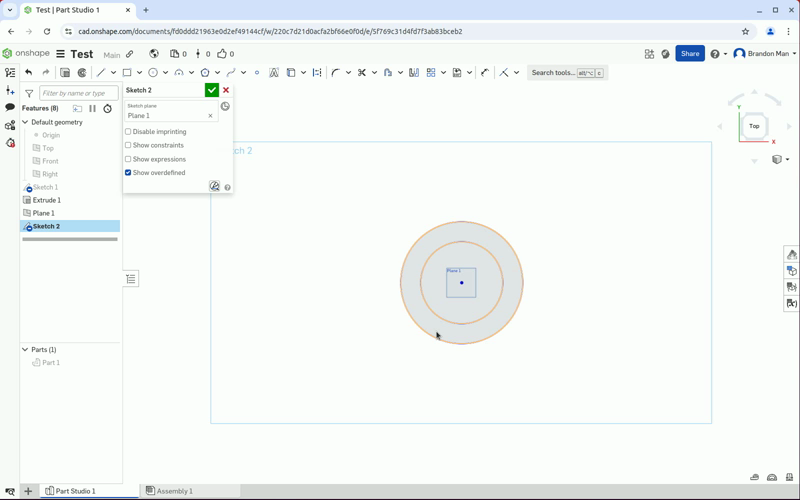
click(436, 331)
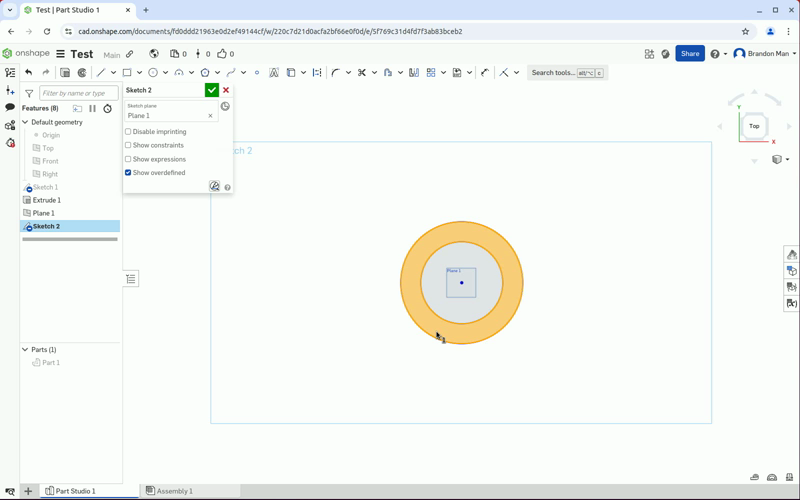
mouse_move(73, 352)
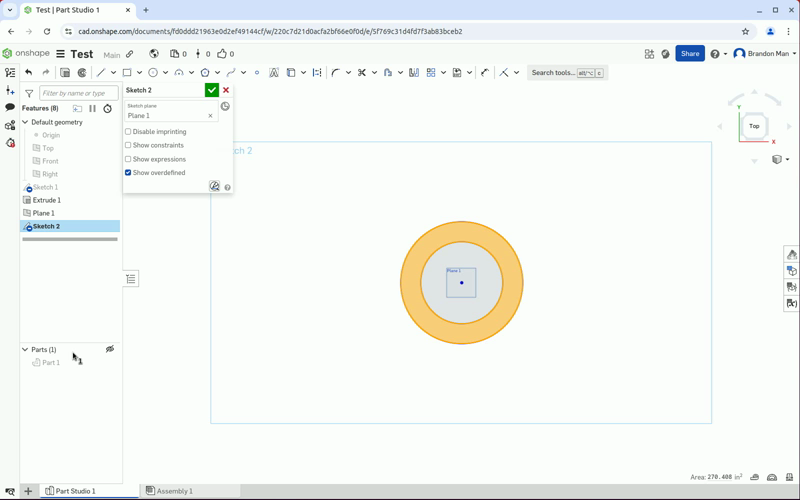
key(shift+y)
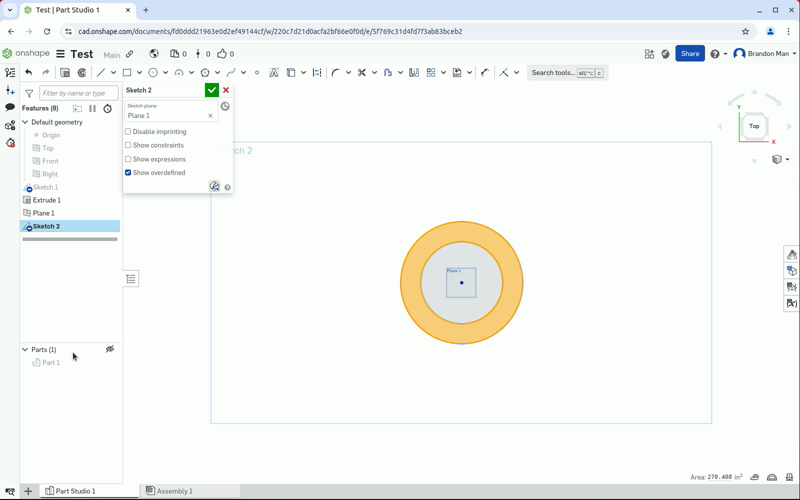
key(shift+e)
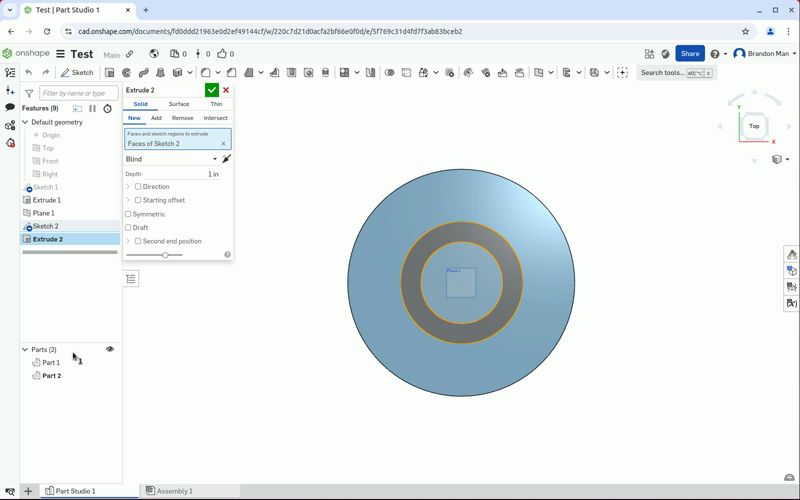
mouse_move(143, 106)
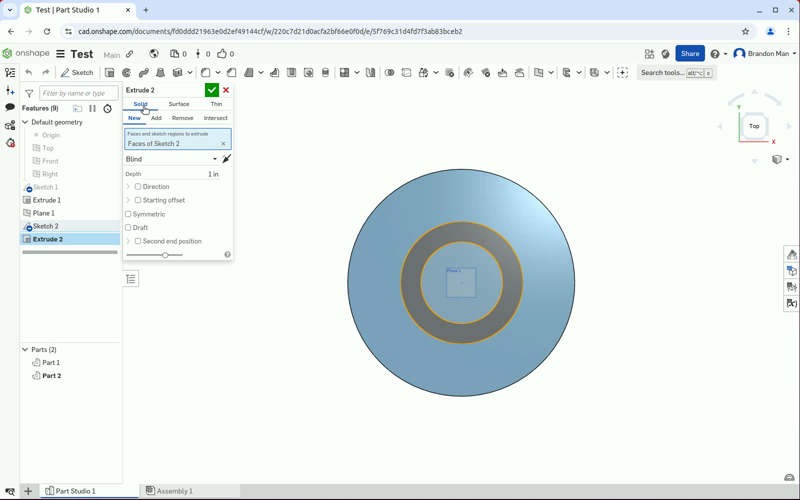
click(143, 106)
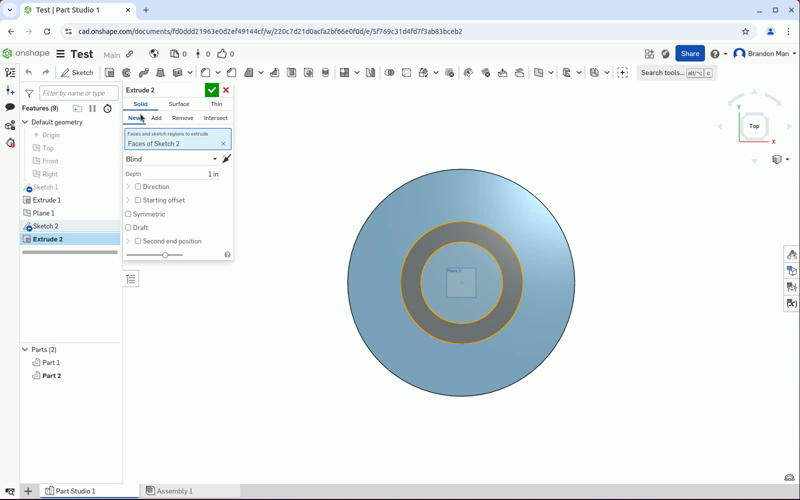
mouse_move(137, 120)
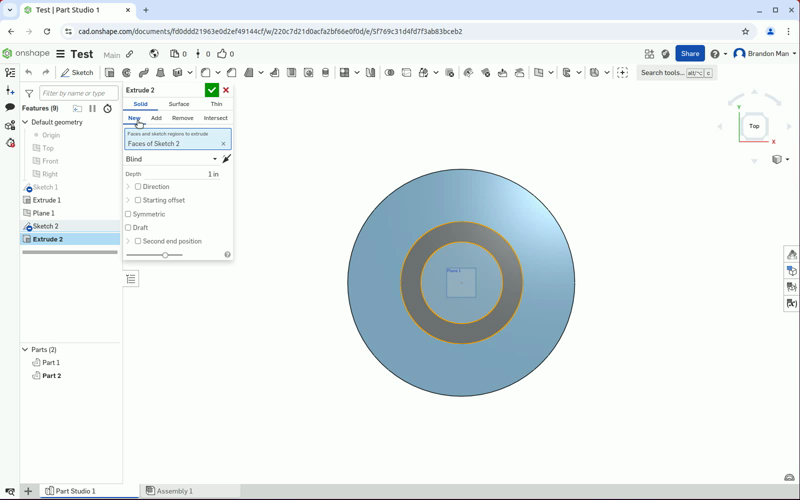
click(137, 120)
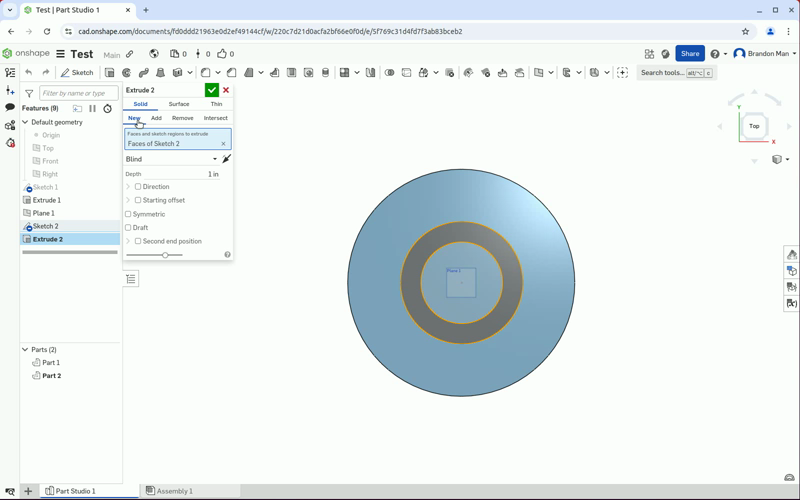
key(tab, 4)
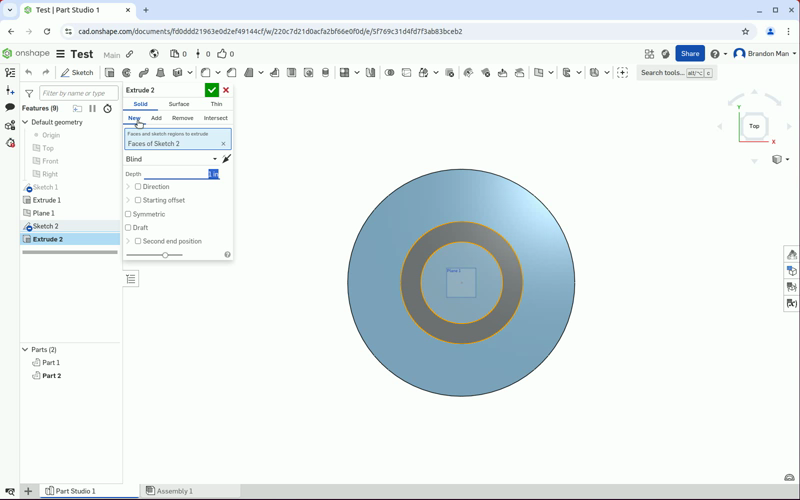
text(3.129)
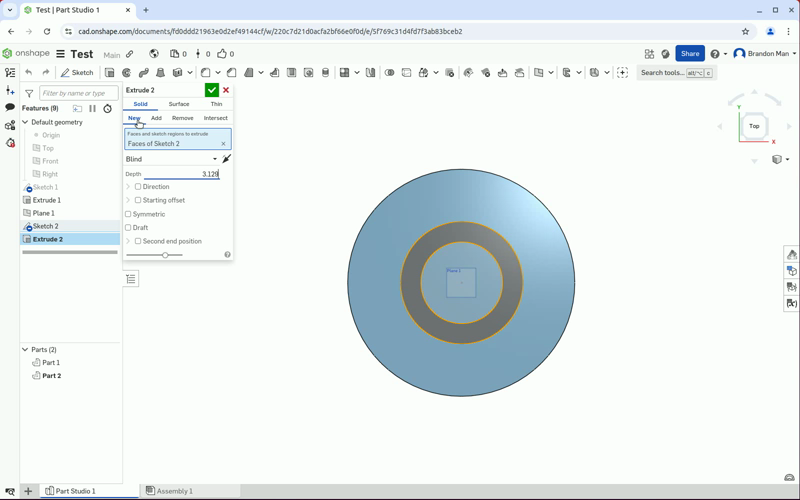
key(enter)
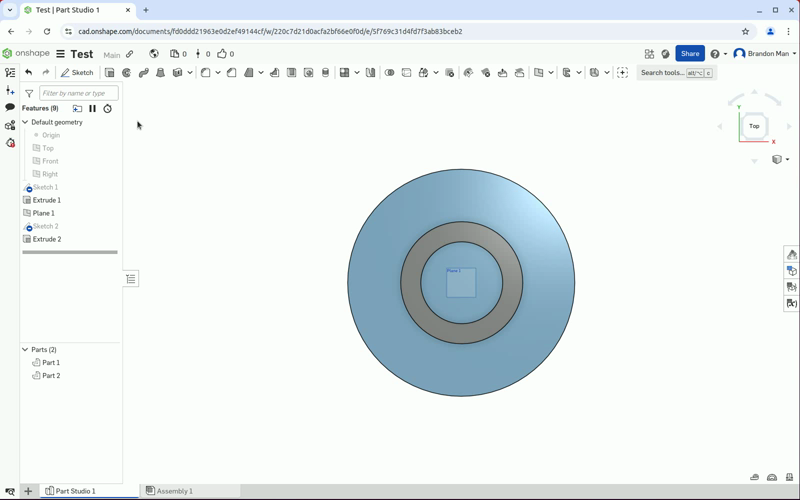
key(shift+h)
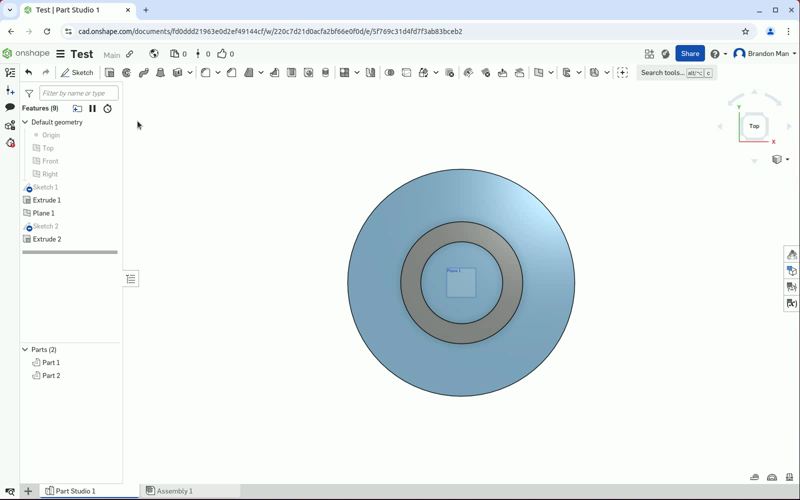
key(shift+h)
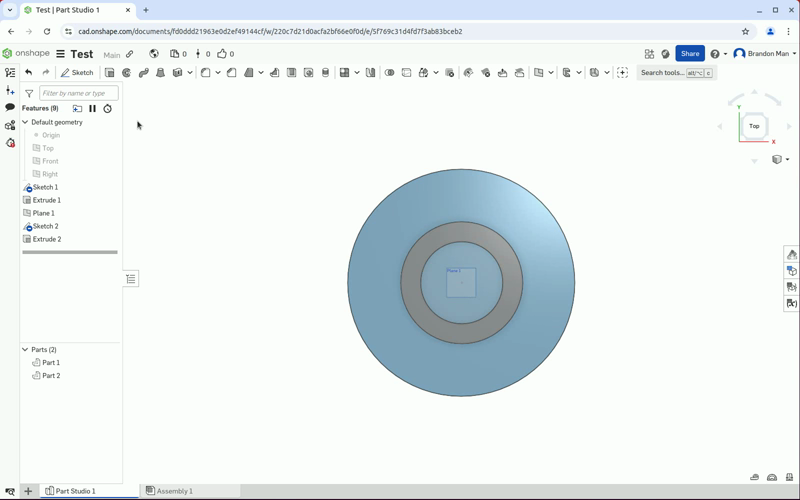
key(shift+7)
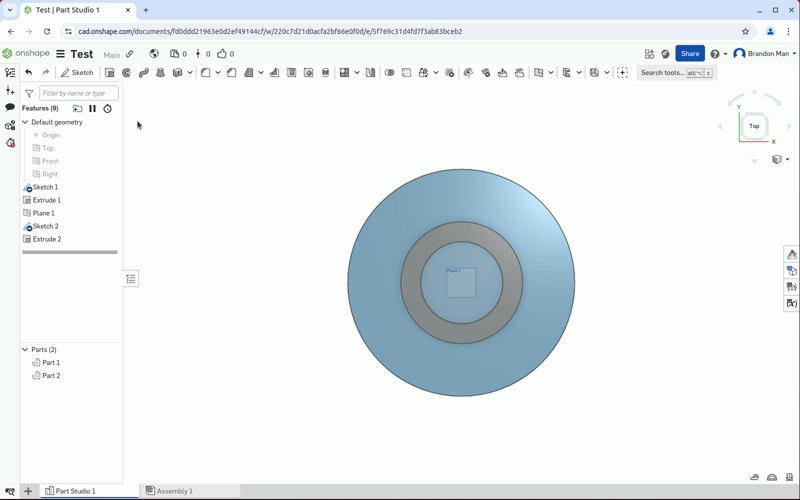
key(up, 3)
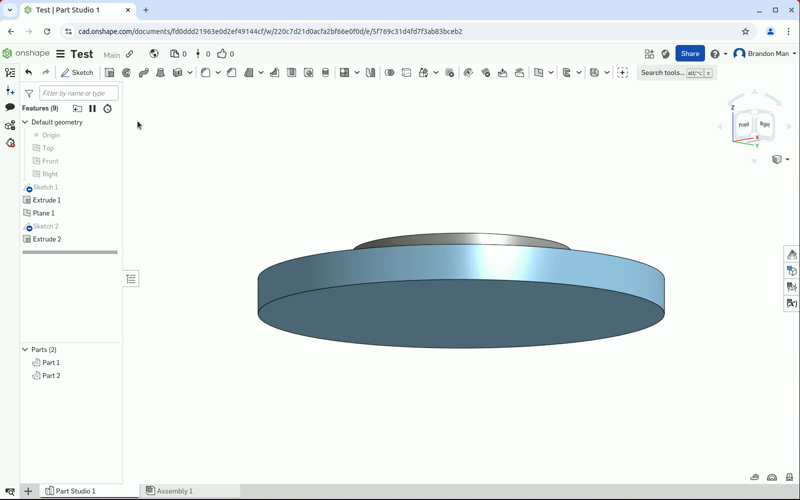
key(left, 3)
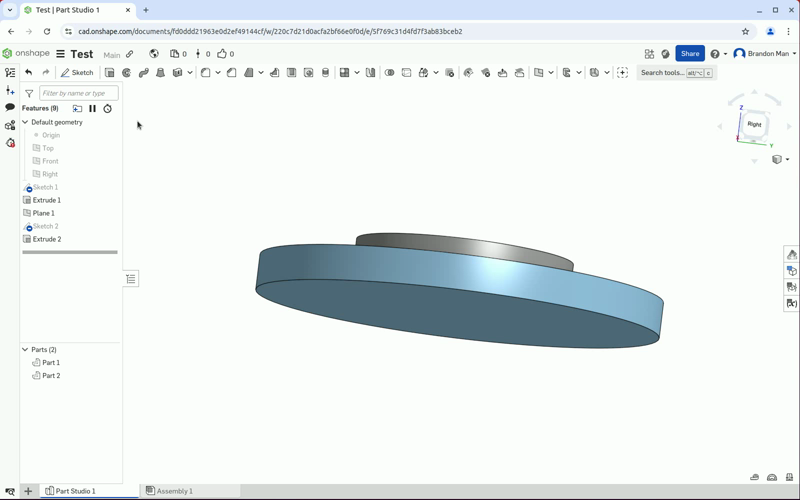
key(right, 3)
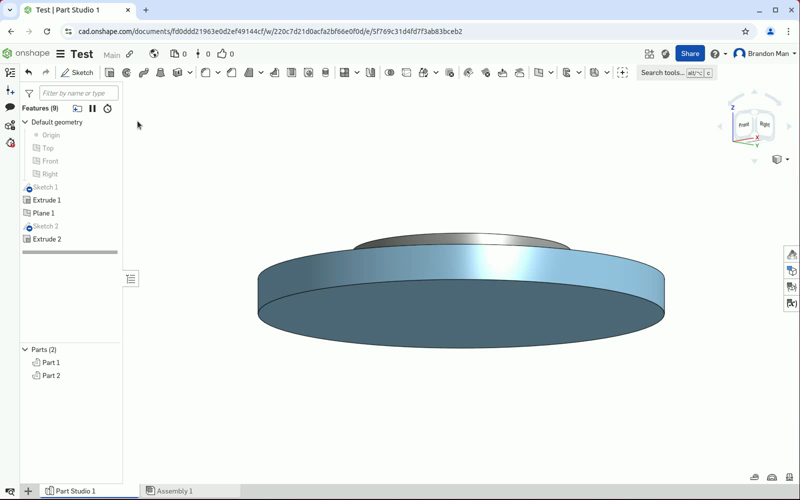
key(down, 3)
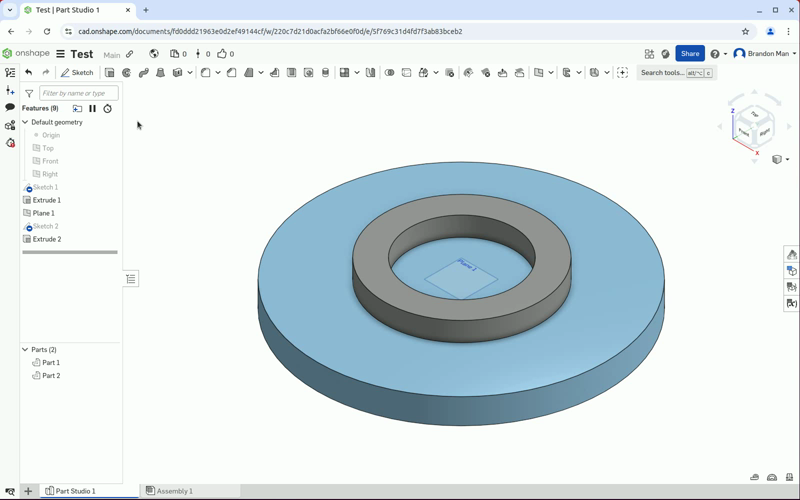
mouse_move(73, 189)
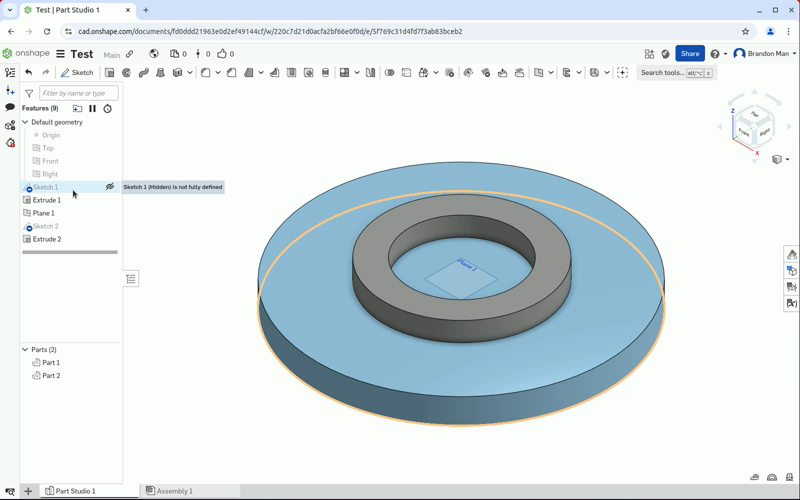
click(73, 189)